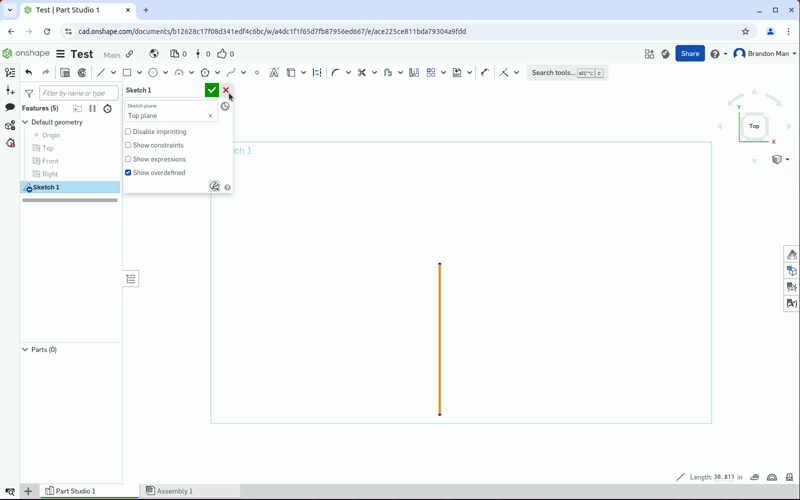
key(shift+h)
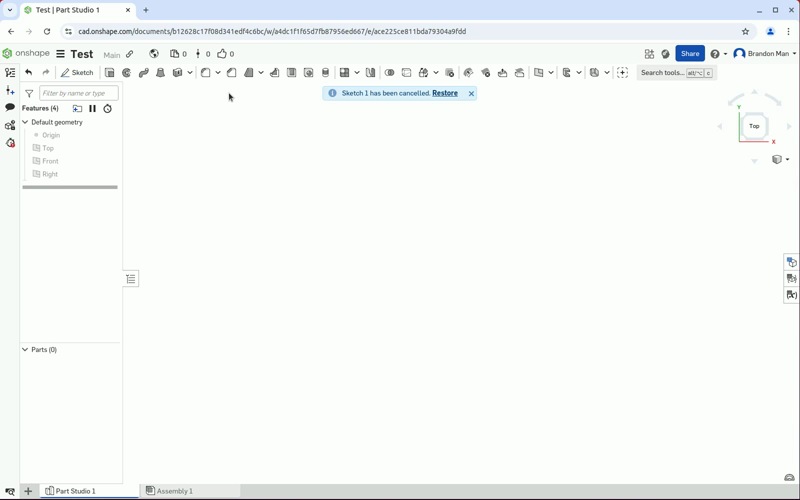
mouse_move(73, 352)
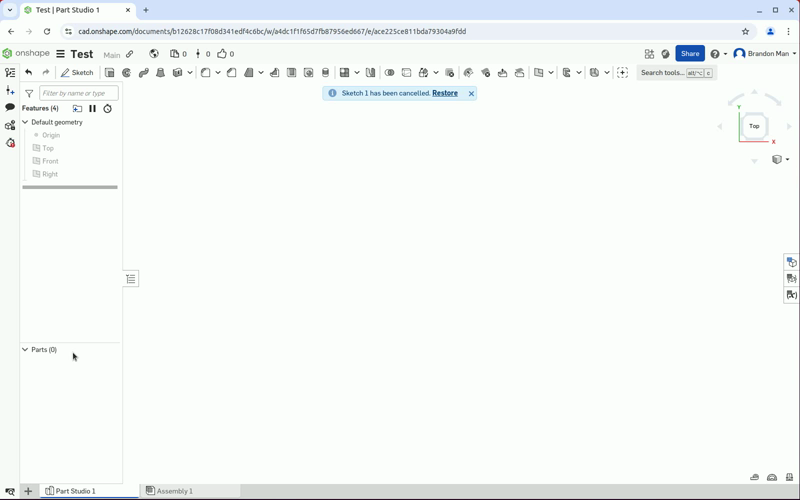
key(y)
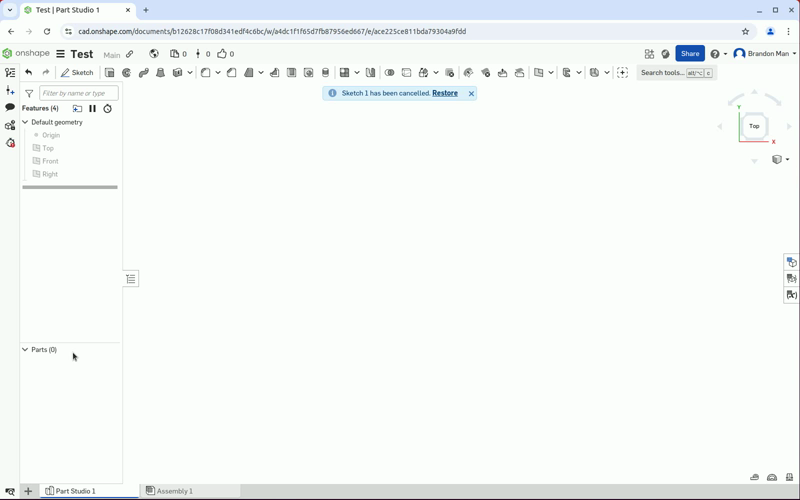
key(shift+p)
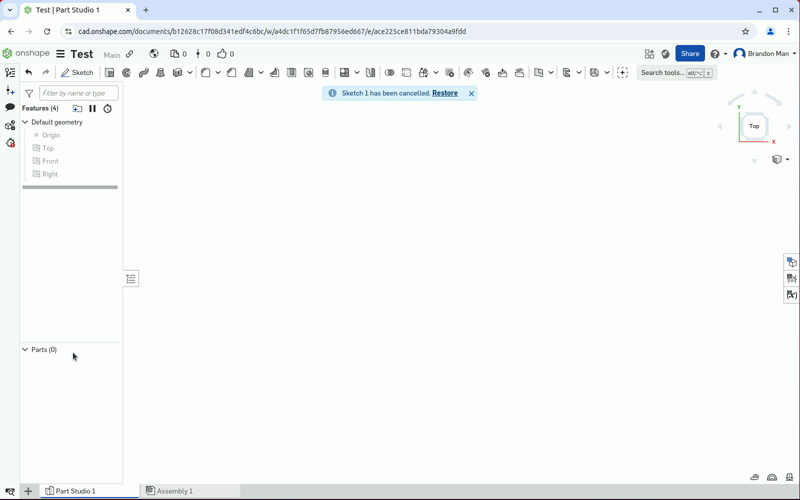
key(space)
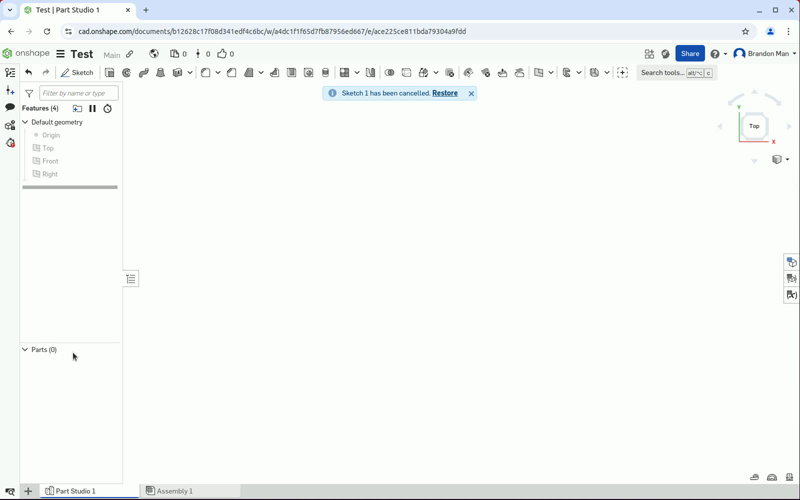
key_down(shift)
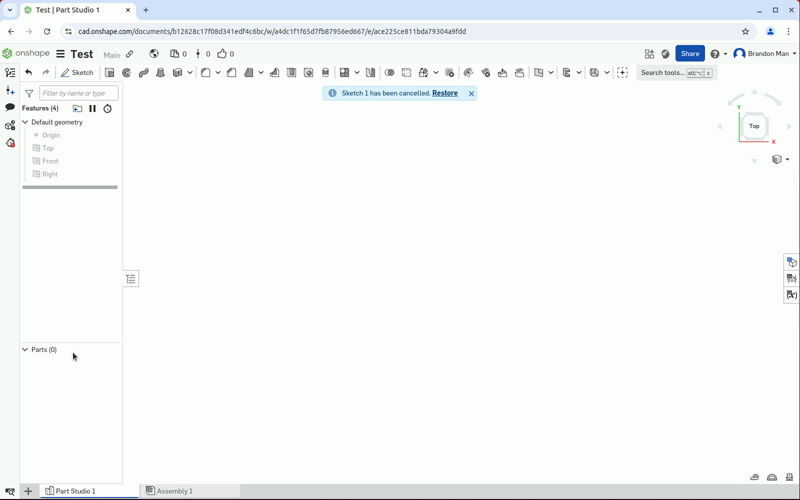
key(up)
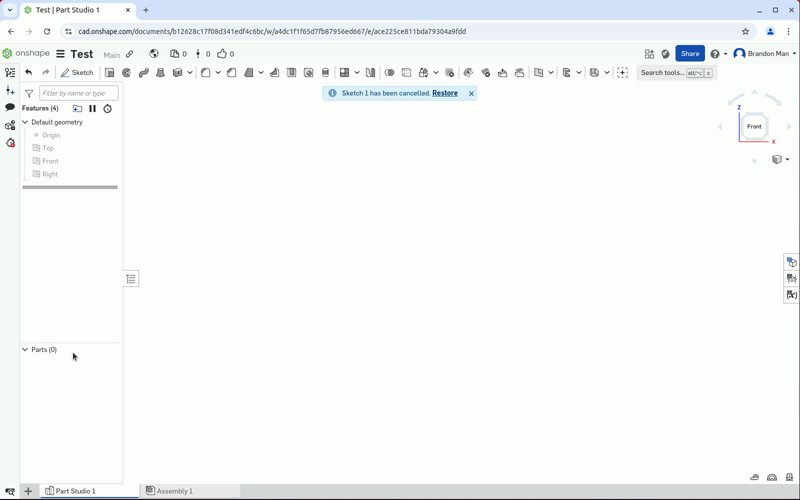
key_up(shift)
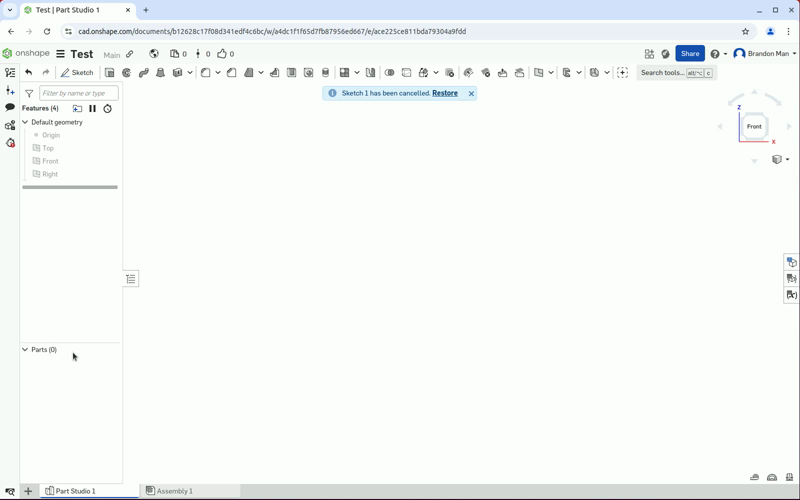
mouse_move(73, 352)
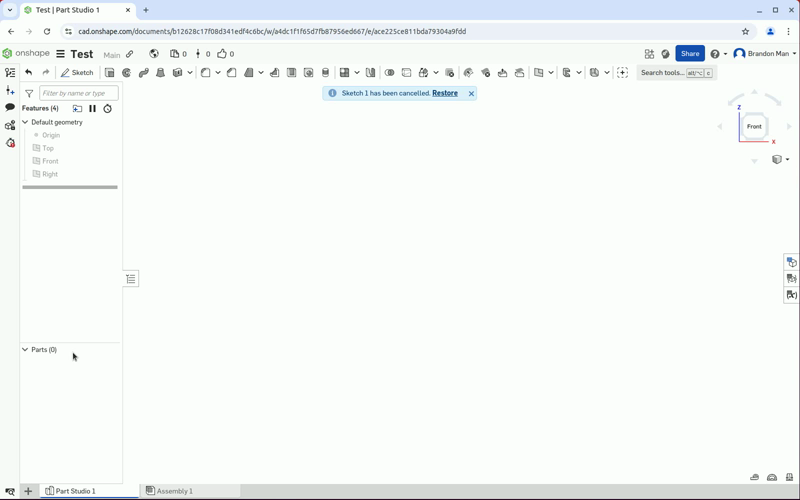
key(shift+y)
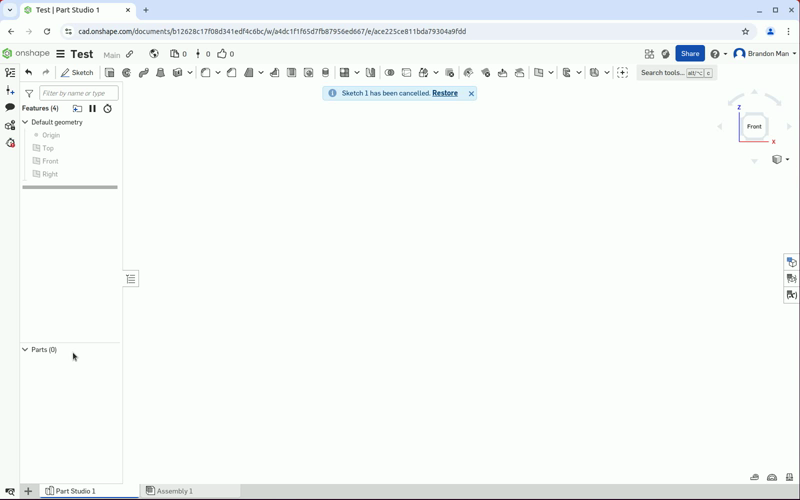
key(shift+s)
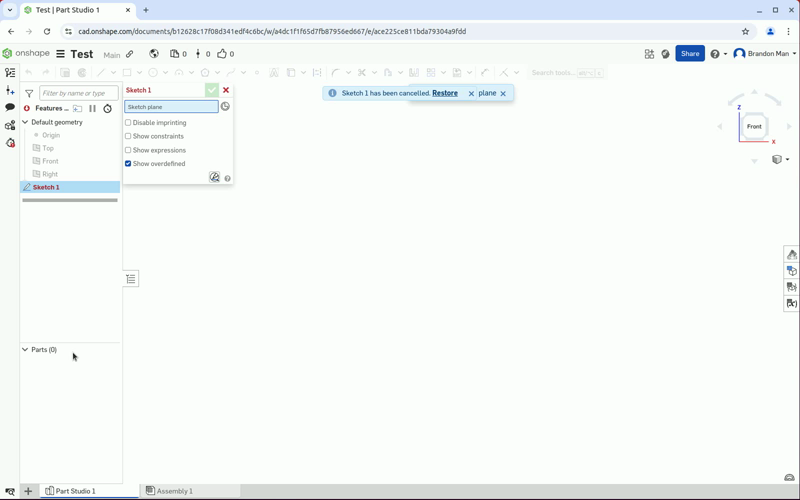
mouse_move(73, 163)
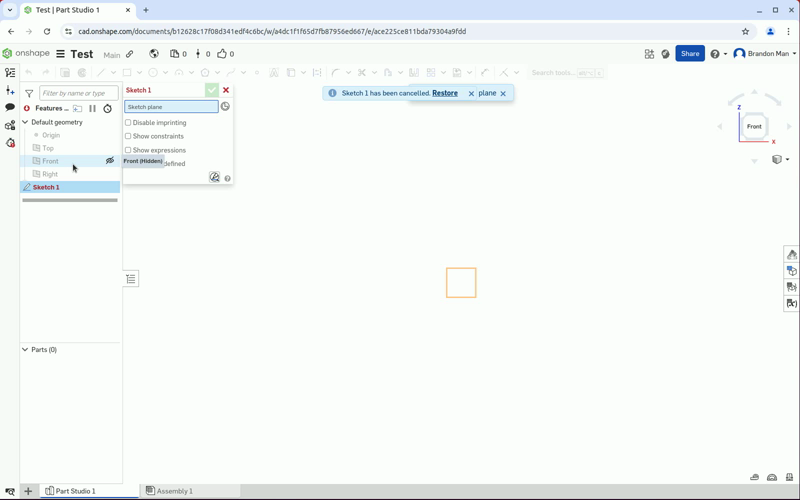
click(73, 163)
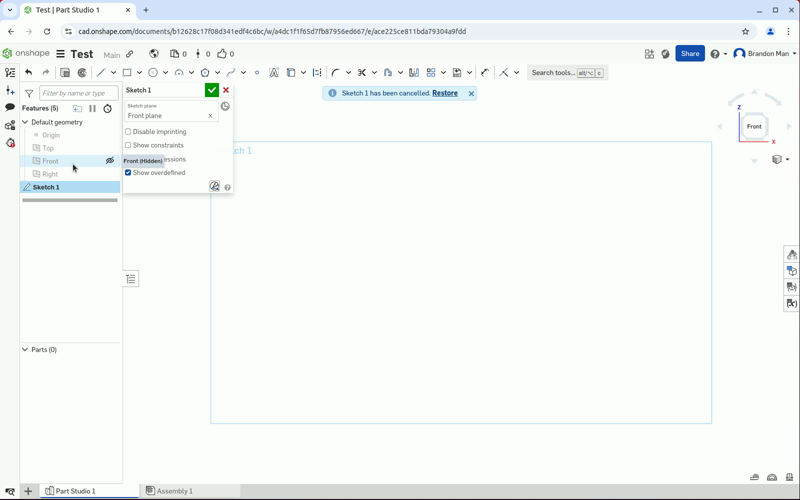
mouse_move(73, 352)
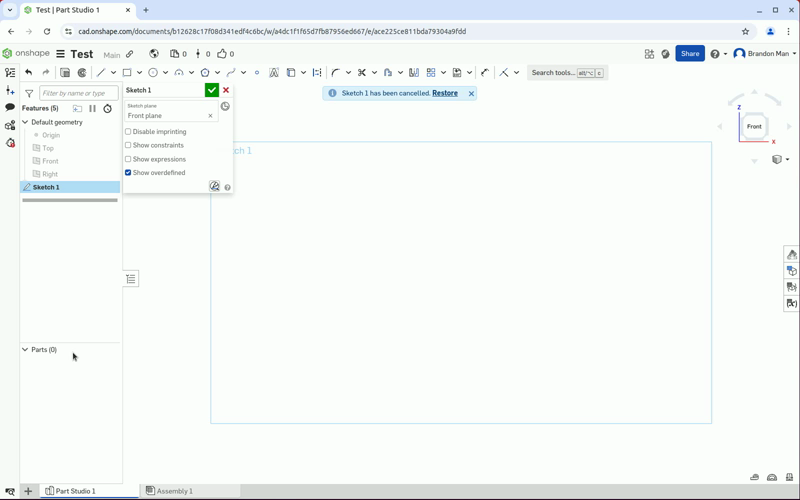
key(y)
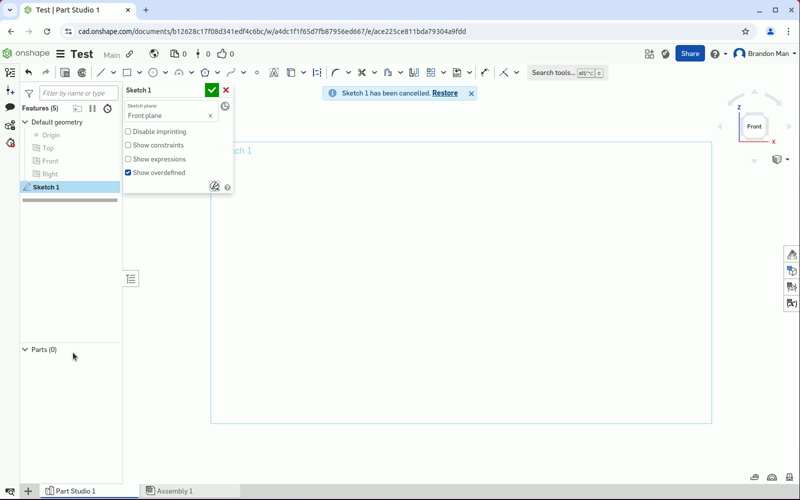
key(c)
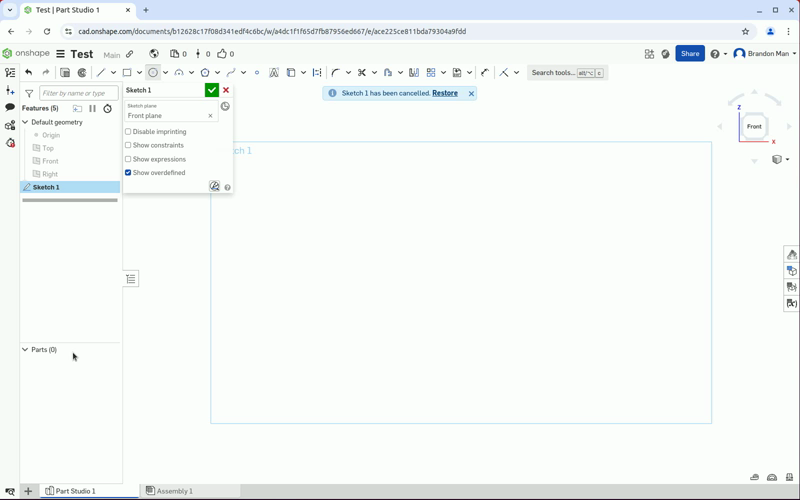
key_down(shift)
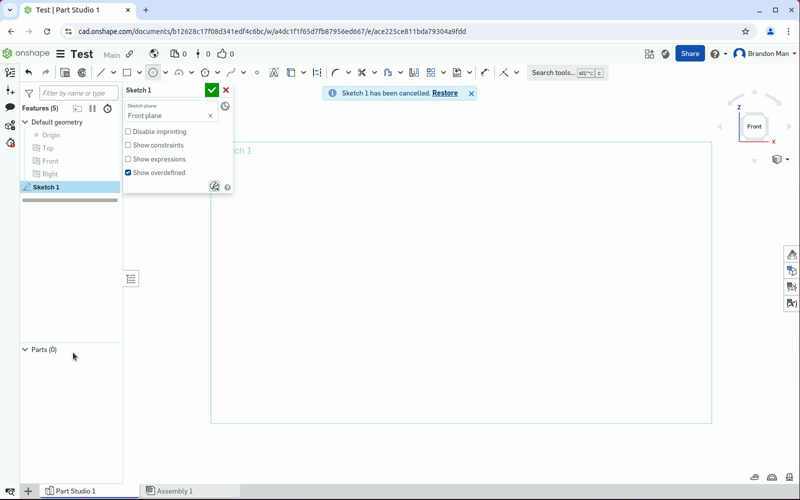
mouse_move(461, 282)
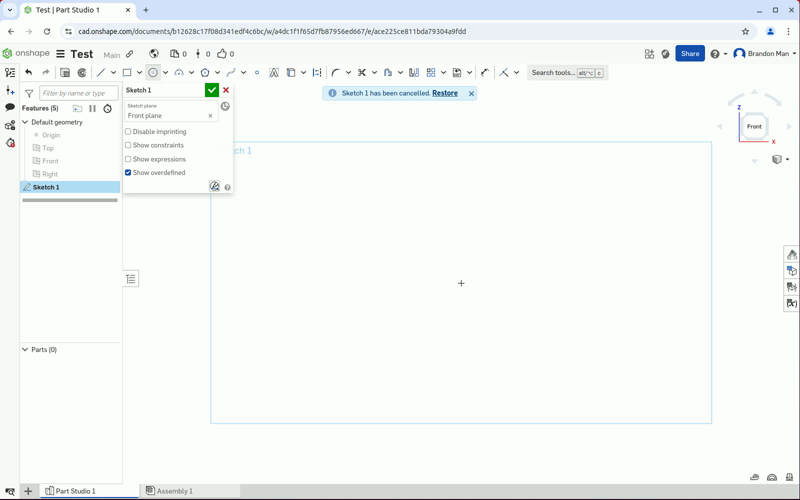
click(461, 282)
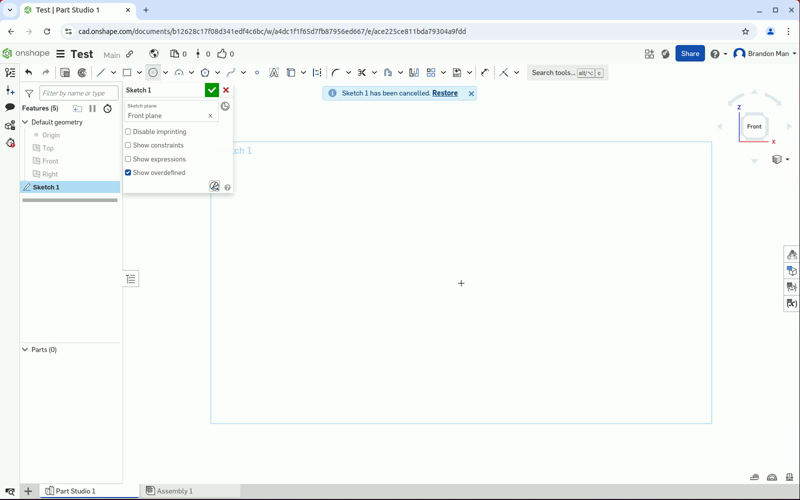
key_up(shift)
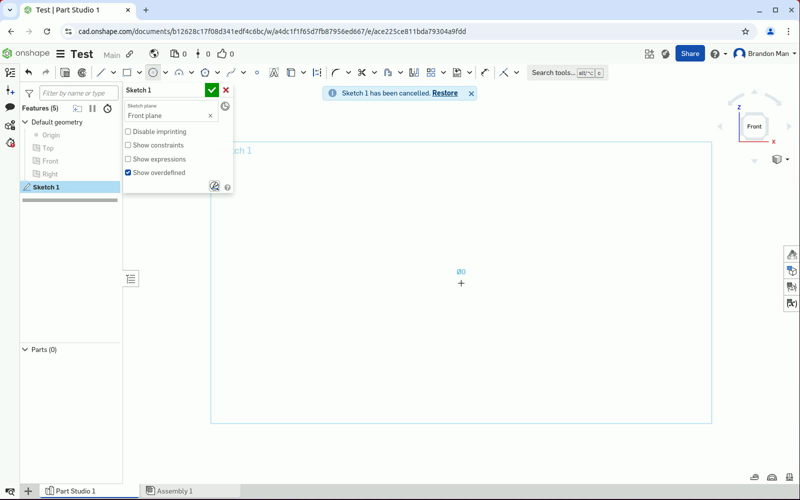
mouse_move(574, 282)
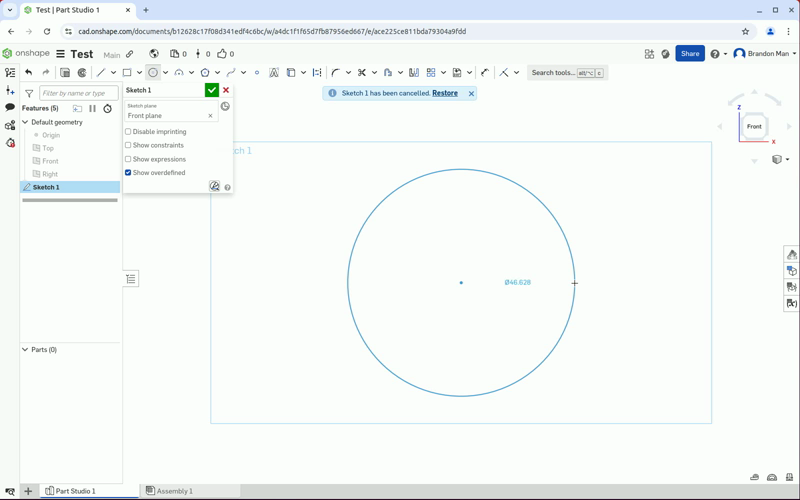
click(574, 282)
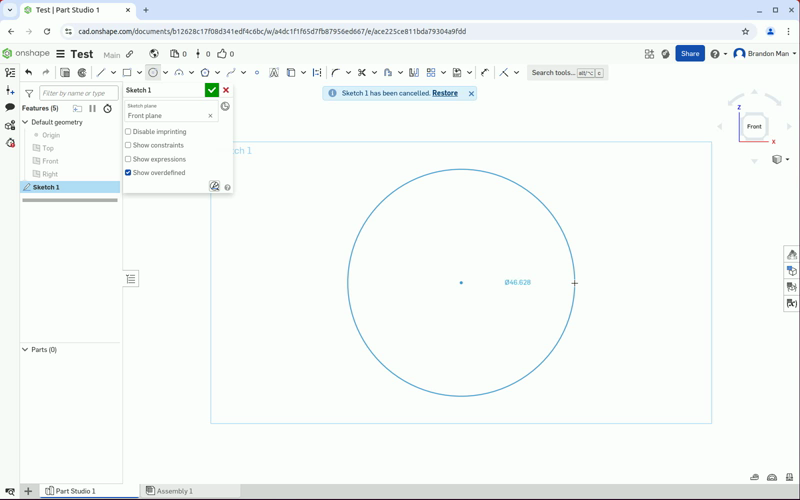
key(esc)
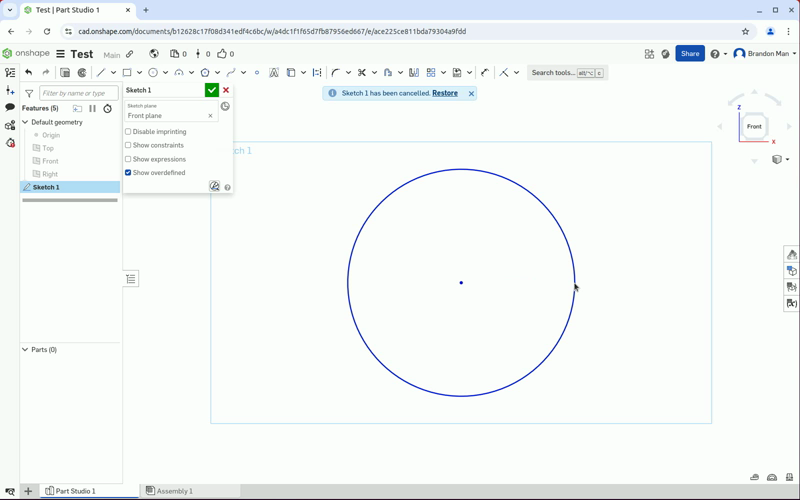
mouse_move(425, 233)
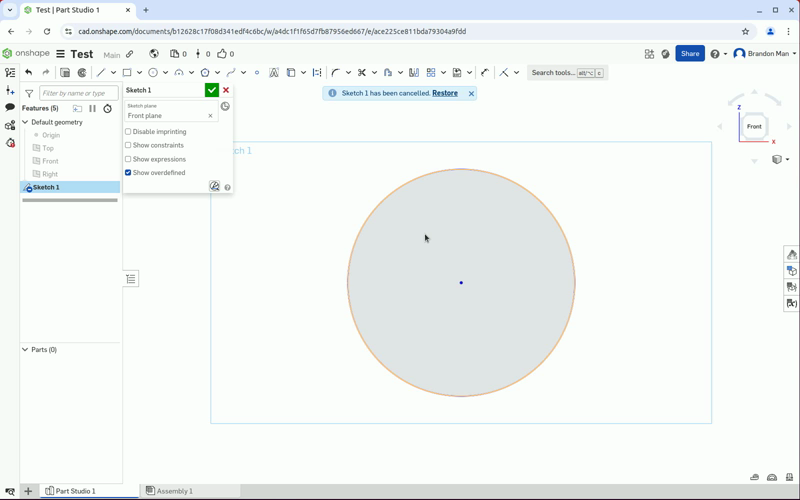
click(425, 233)
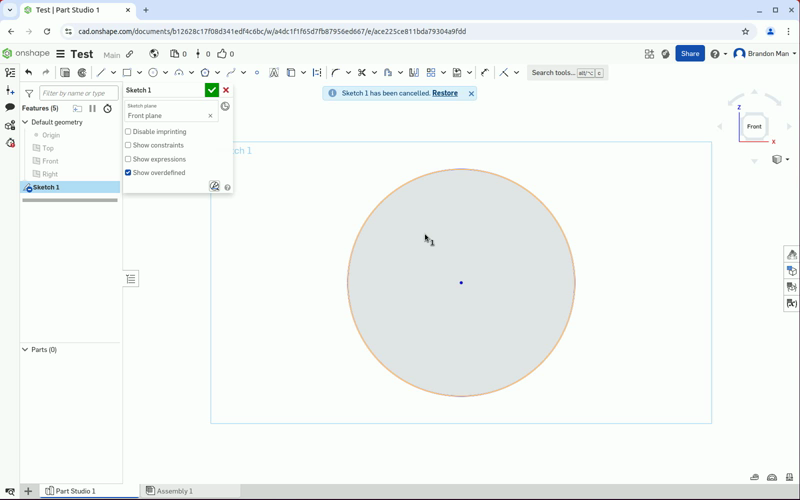
mouse_move(73, 352)
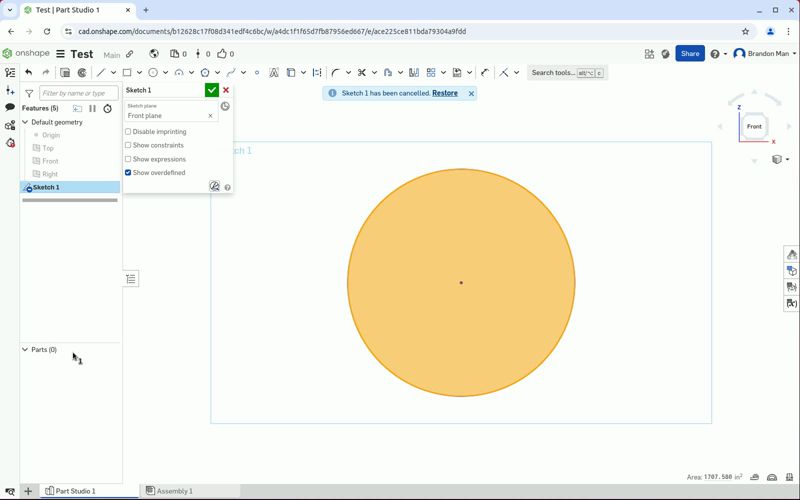
key(shift+y)
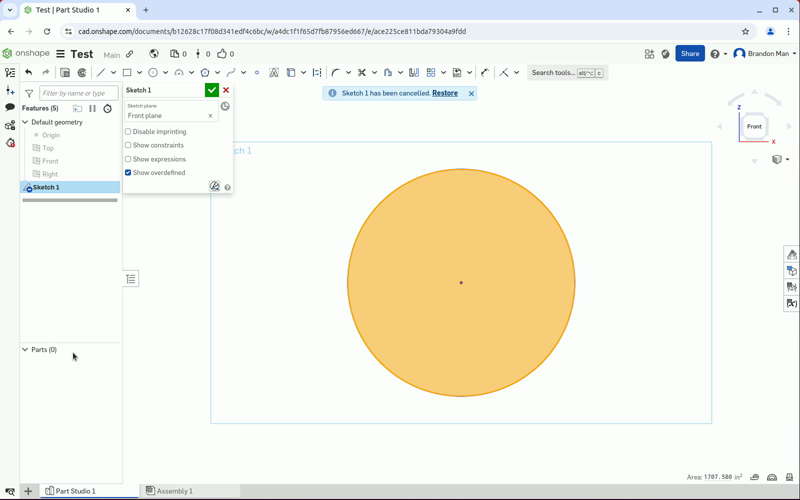
key(shift+e)
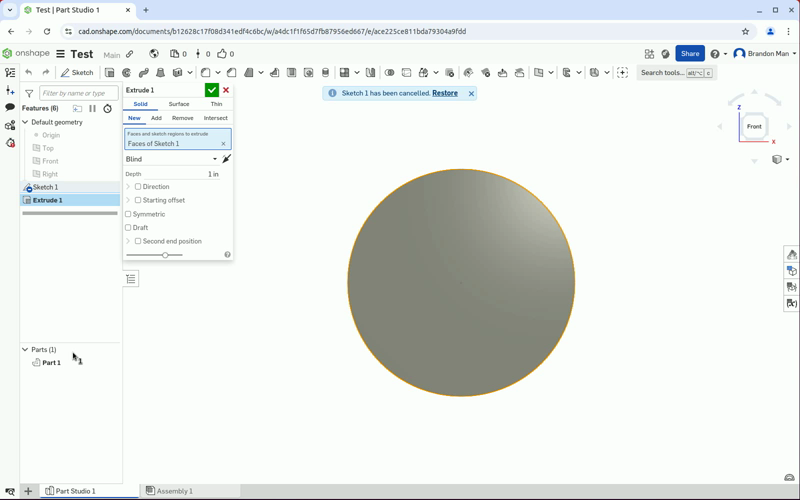
mouse_move(143, 106)
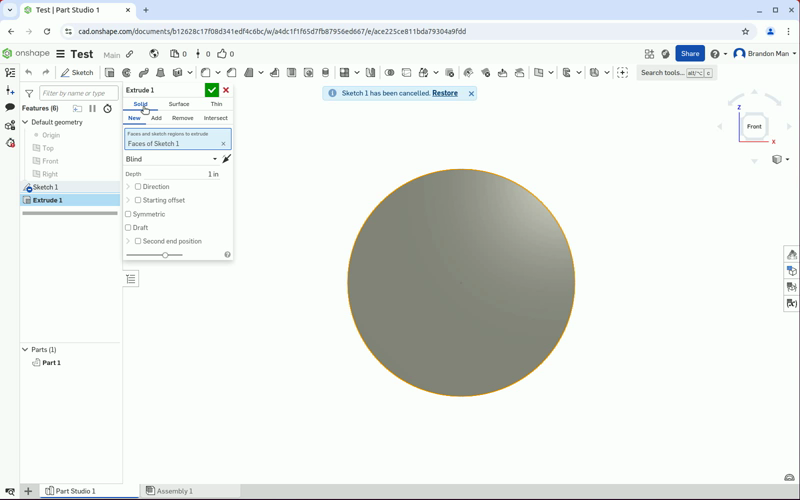
click(143, 106)
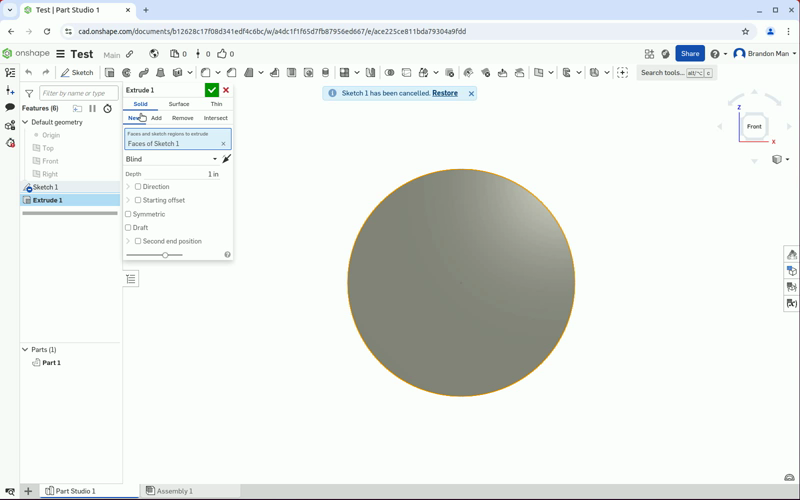
mouse_move(137, 120)
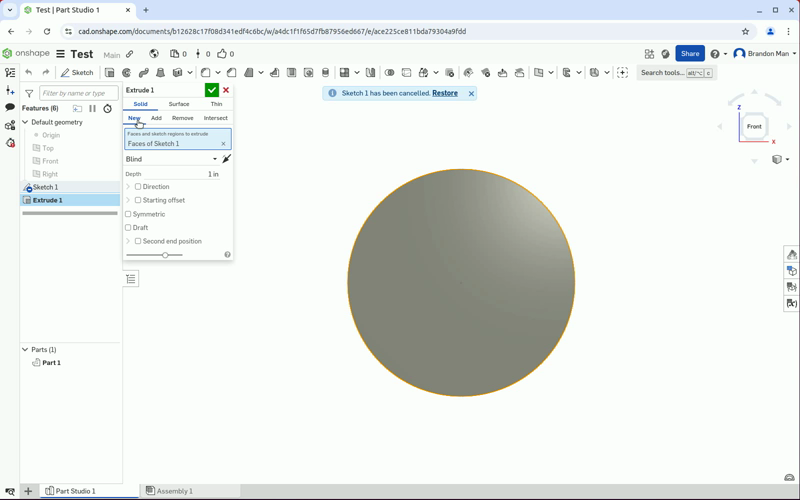
click(137, 120)
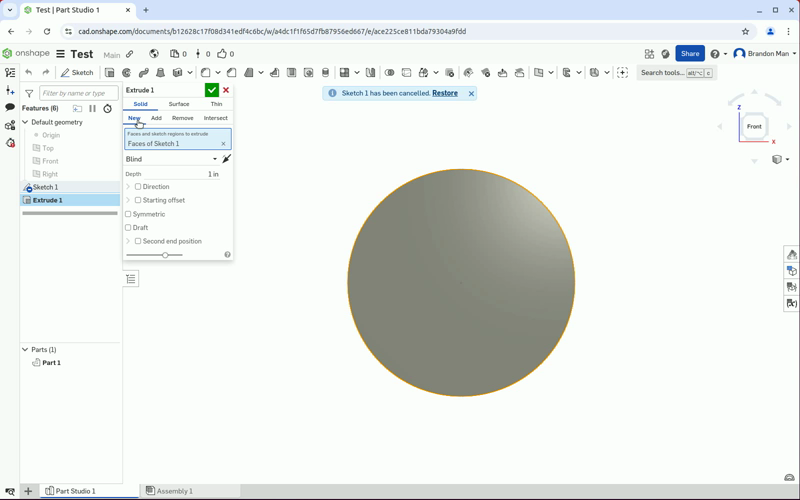
key(tab, 4)
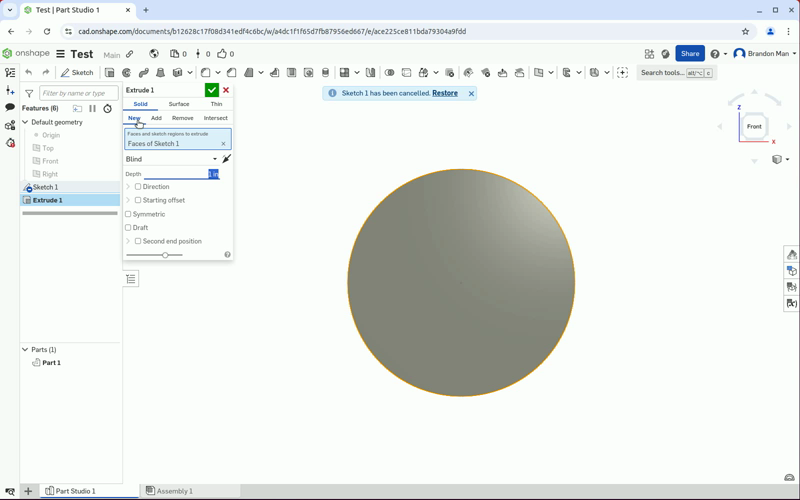
text(5.777)
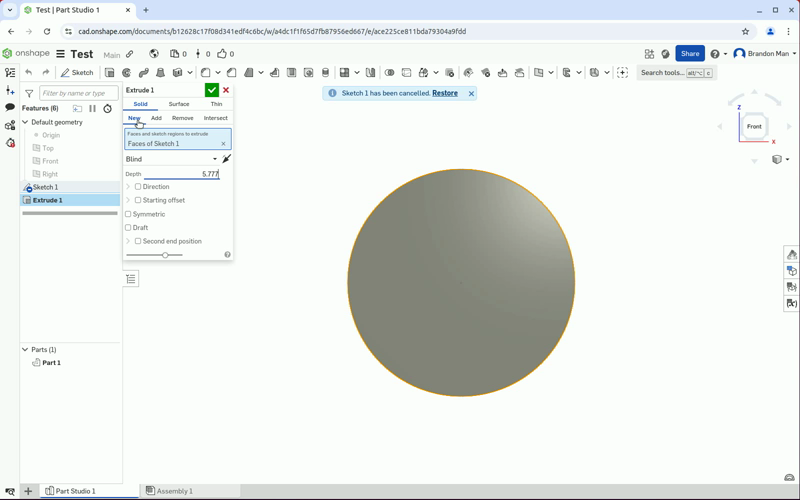
key(enter)
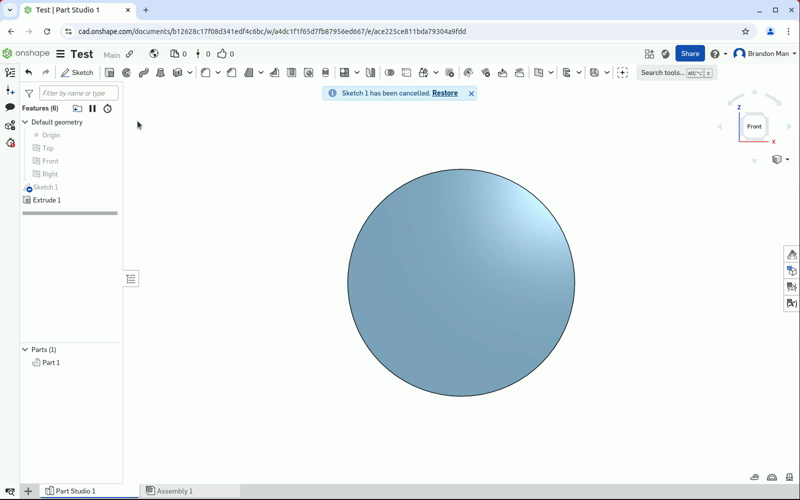
key(shift+h)
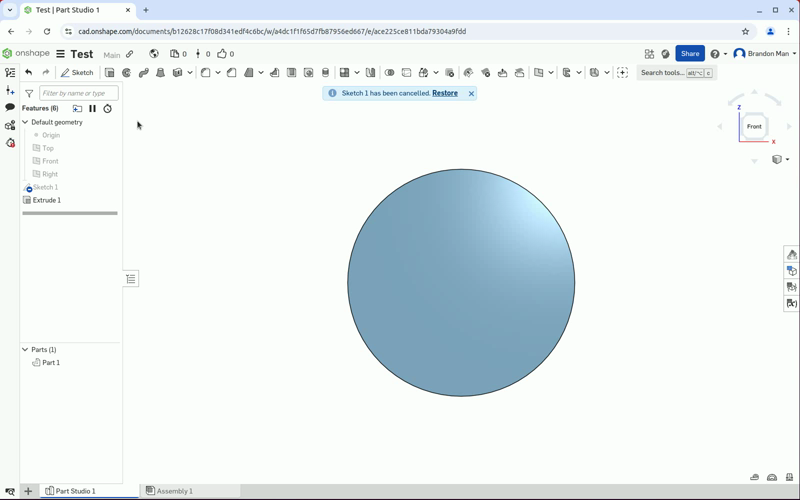
key(shift+h)
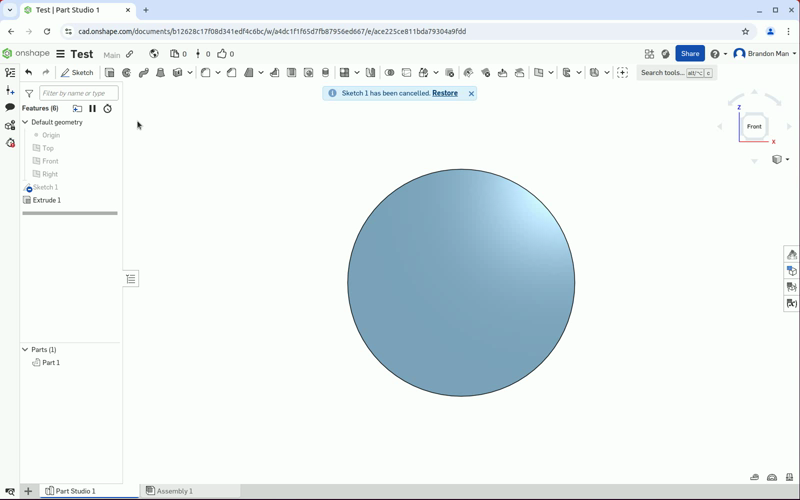
mouse_move(73, 189)
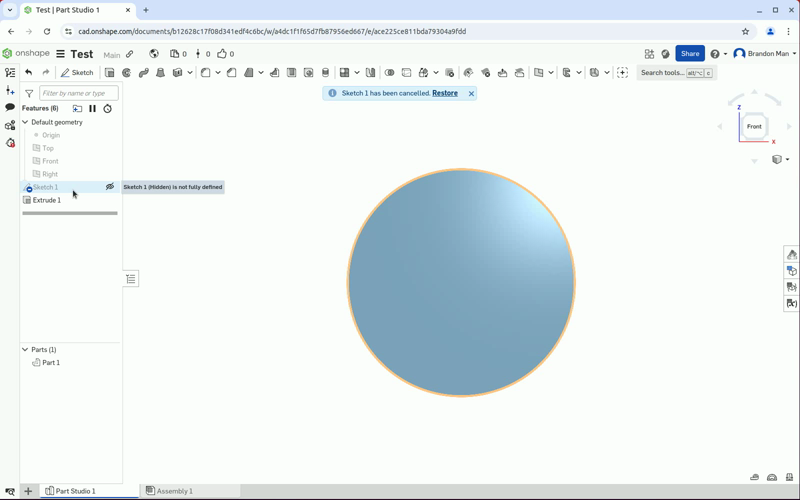
click(73, 189)
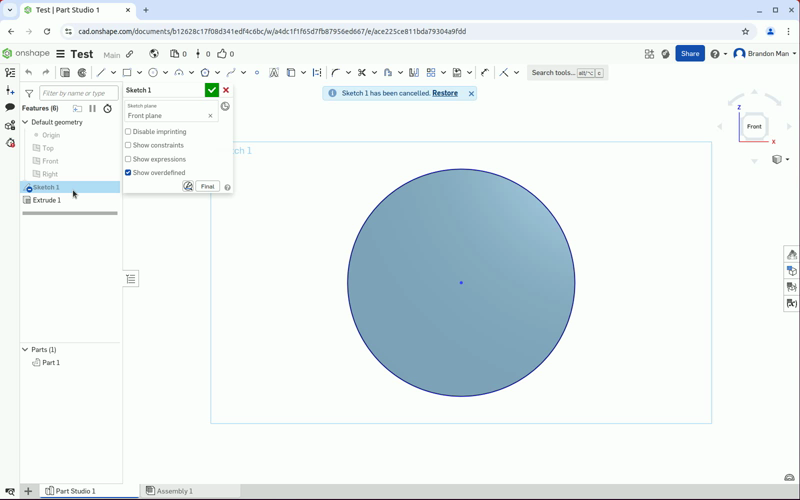
mouse_move(229, 92)
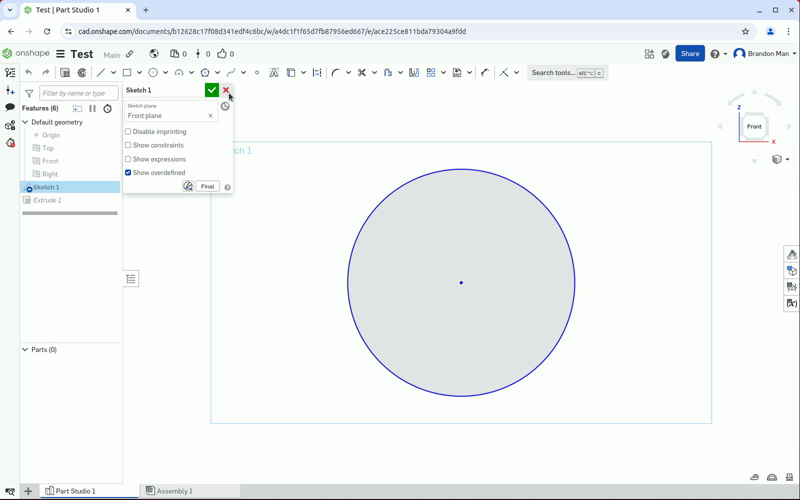
click(229, 92)
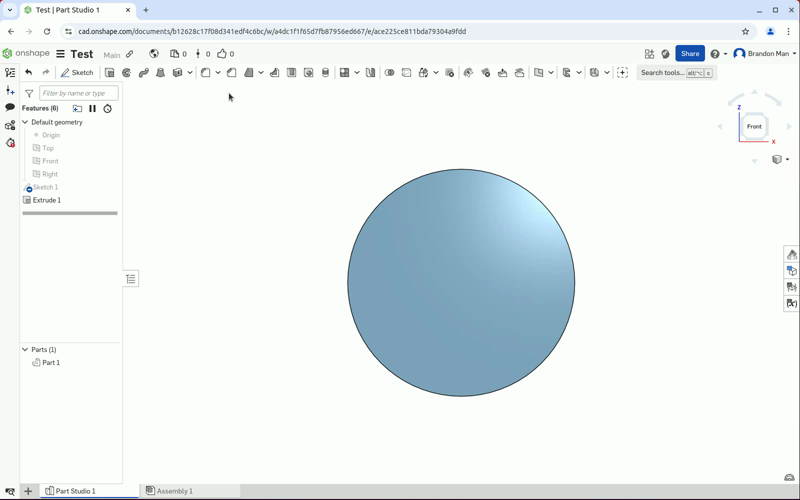
mouse_move(541, 75)
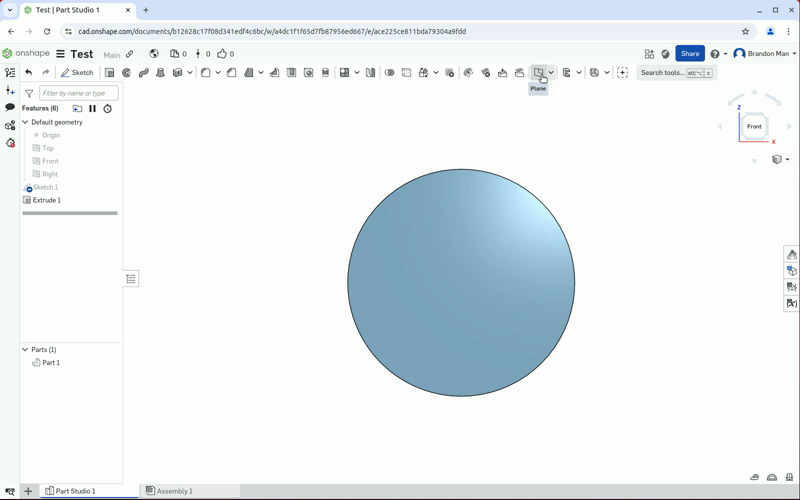
click(541, 75)
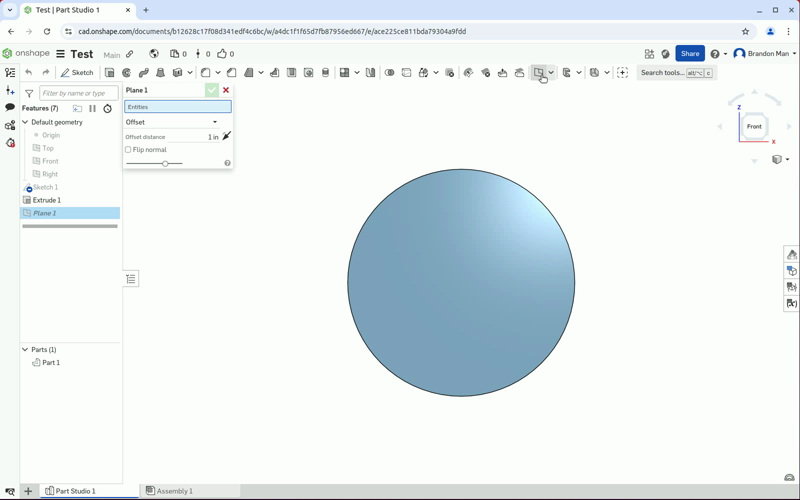
mouse_move(73, 163)
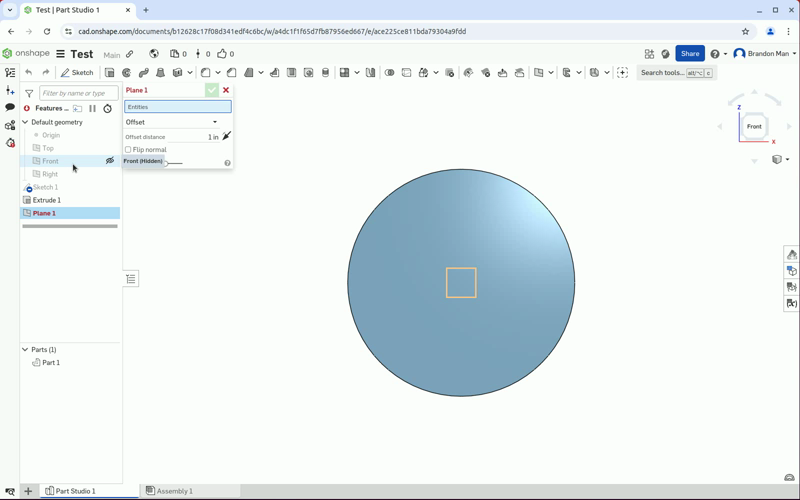
click(73, 163)
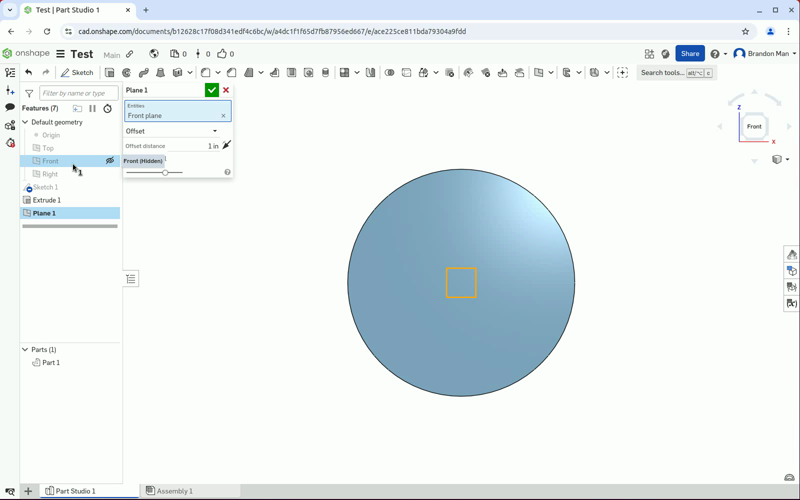
key(tab, 2)
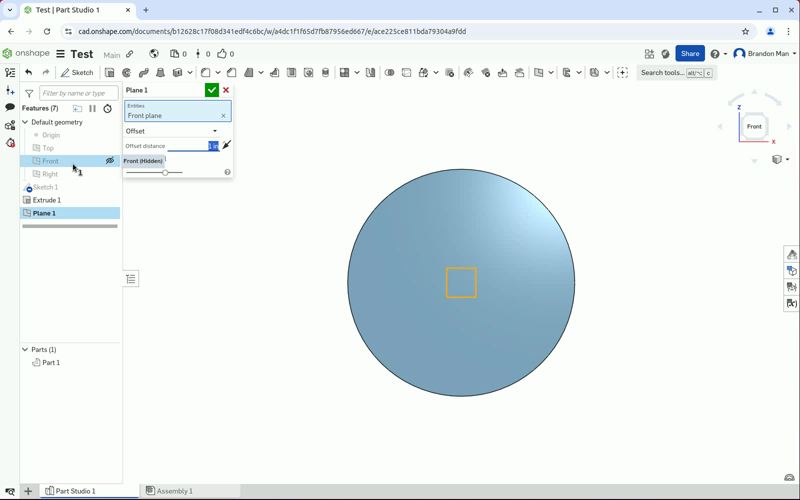
text(5.792)
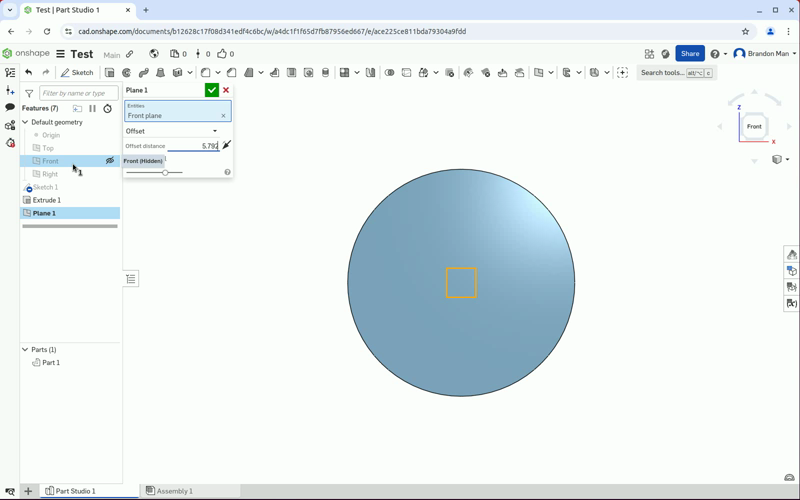
key(enter, 2)
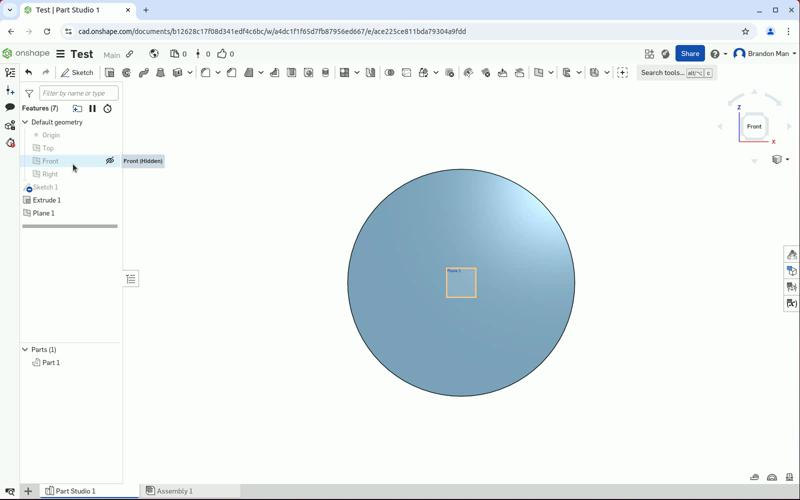
key(shift+s)
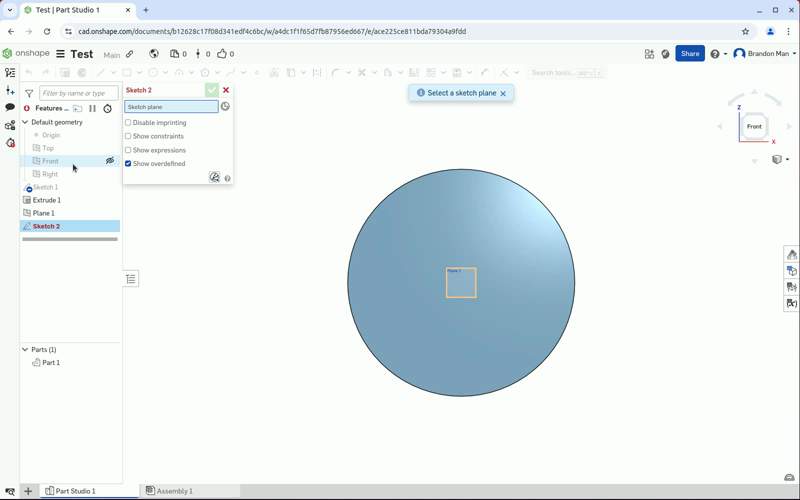
mouse_move(73, 215)
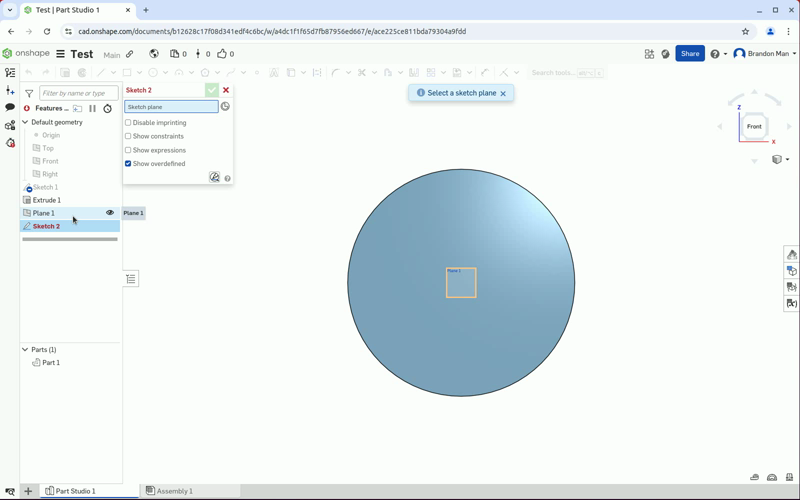
click(73, 215)
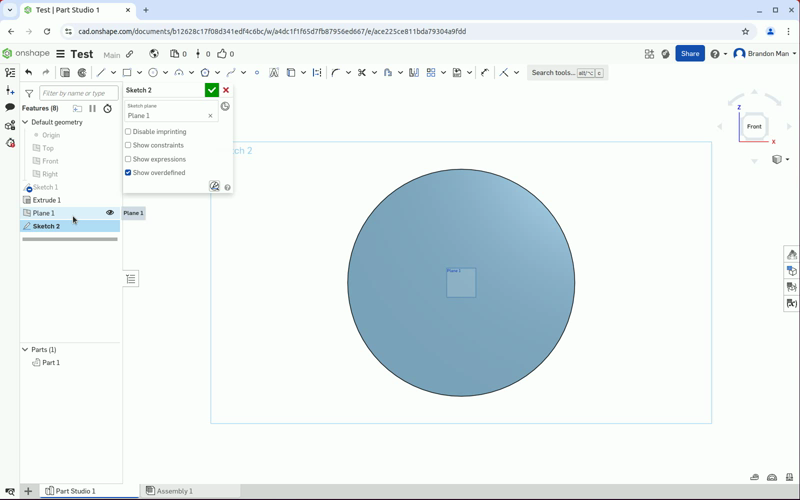
mouse_move(73, 352)
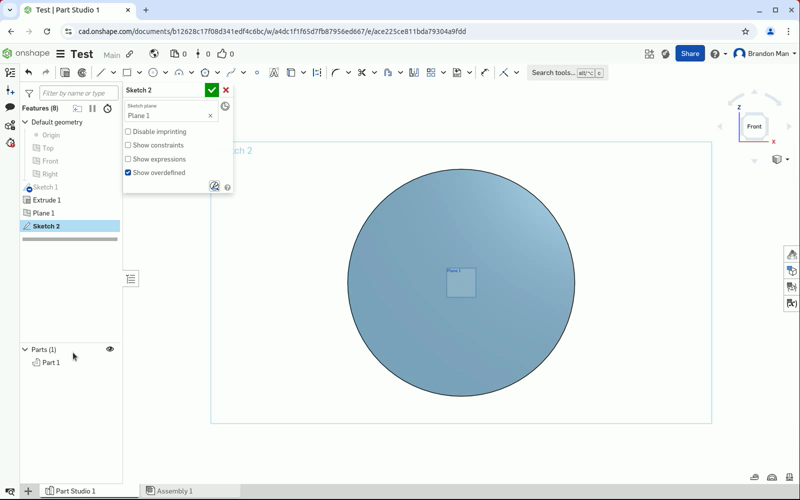
key(y)
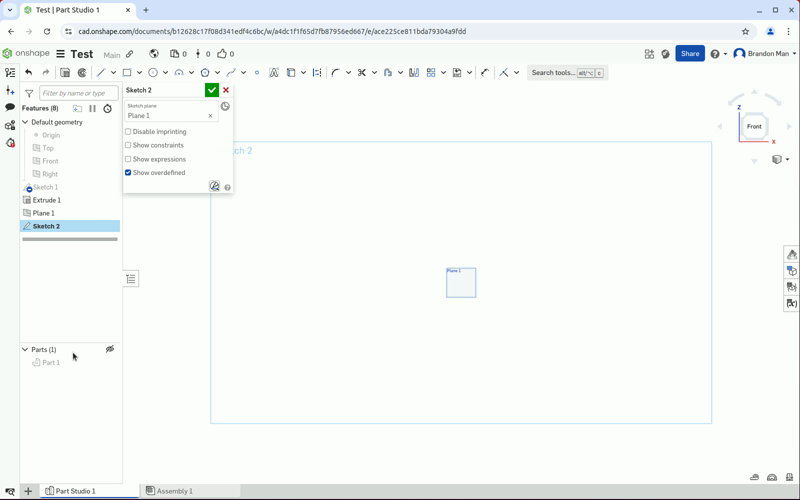
key(c)
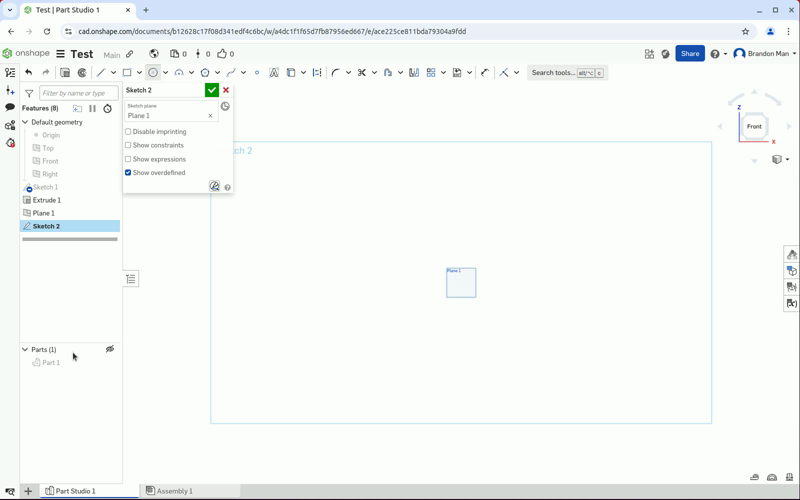
key_down(shift)
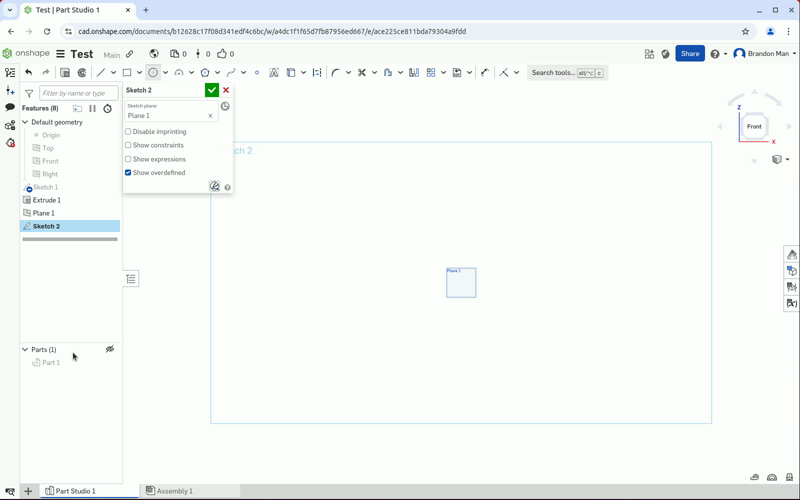
mouse_move(461, 282)
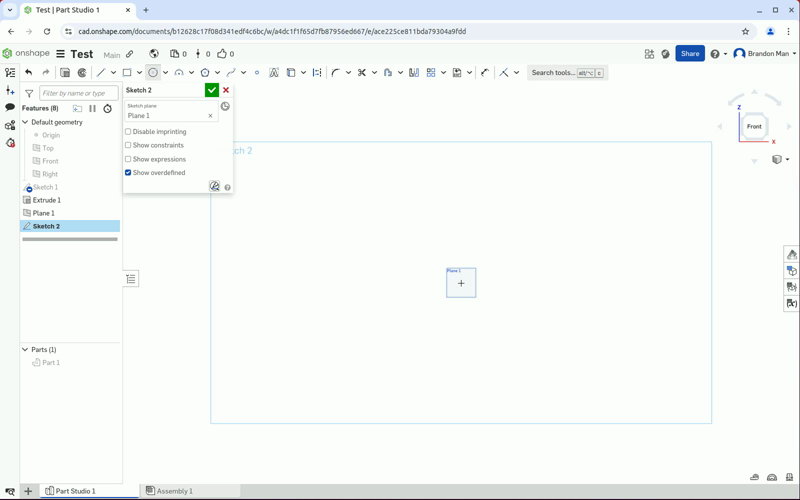
click(461, 282)
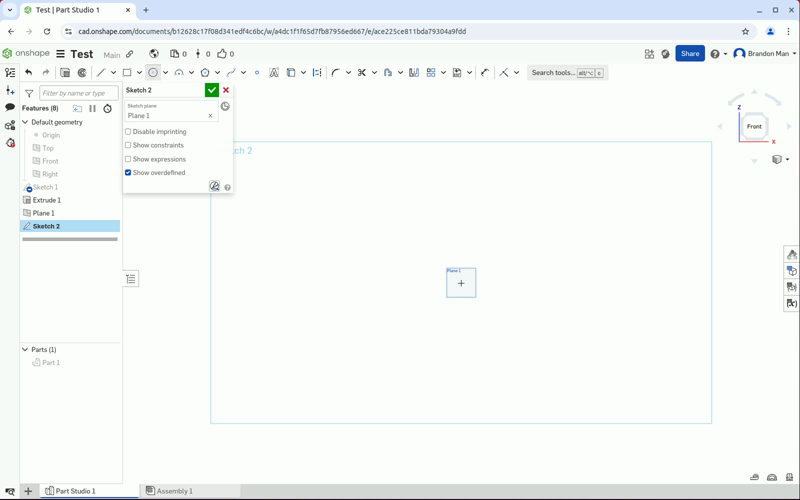
key_up(shift)
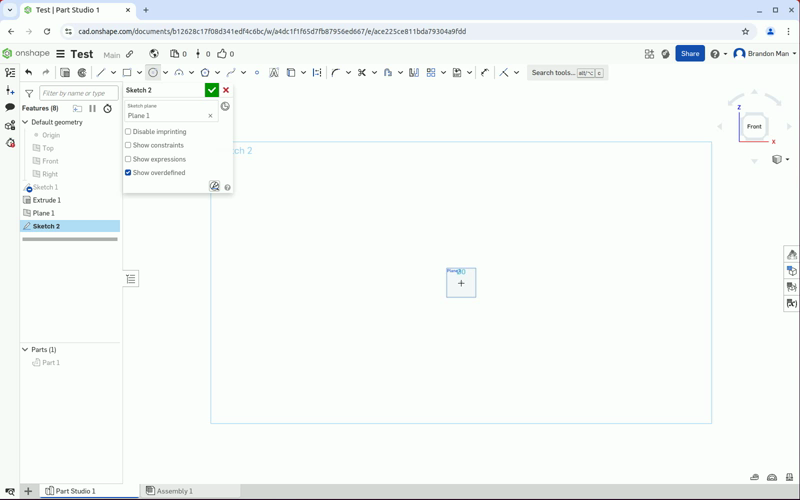
mouse_move(556, 282)
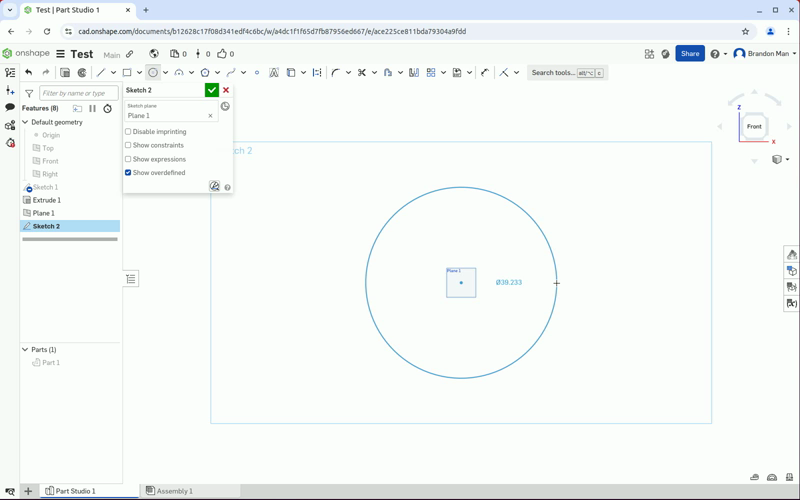
click(556, 282)
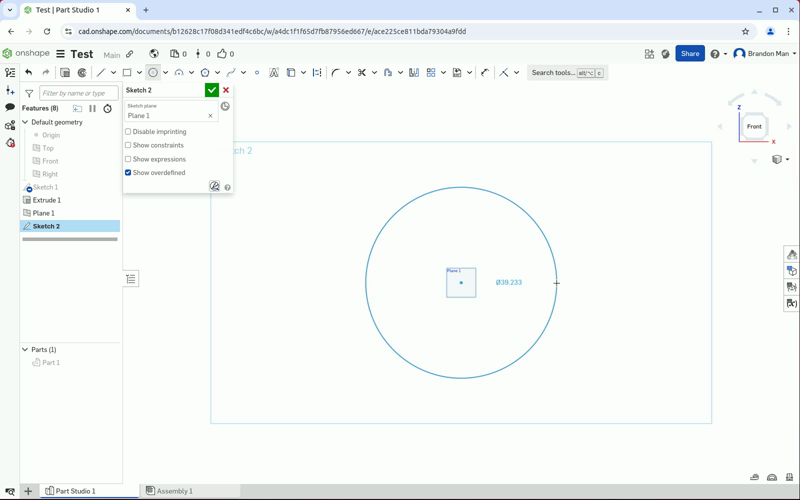
key(esc)
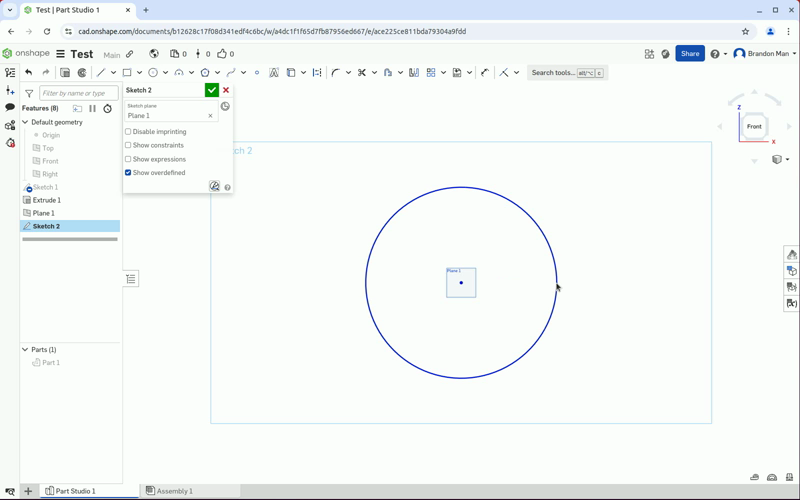
mouse_move(413, 258)
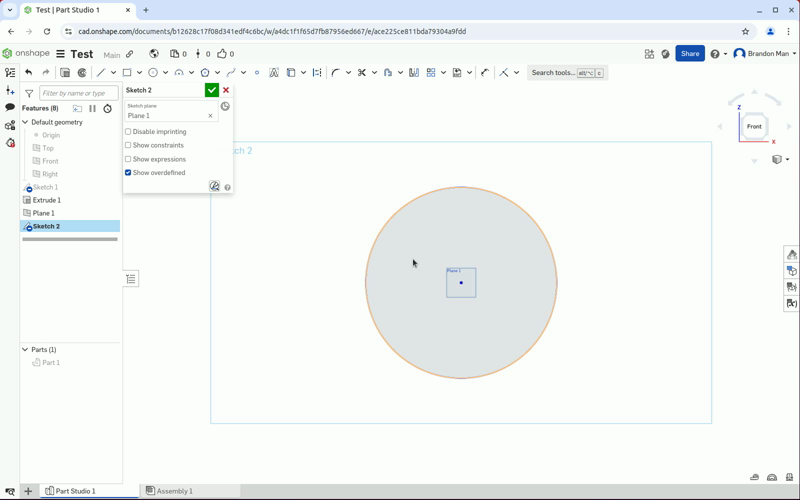
click(413, 258)
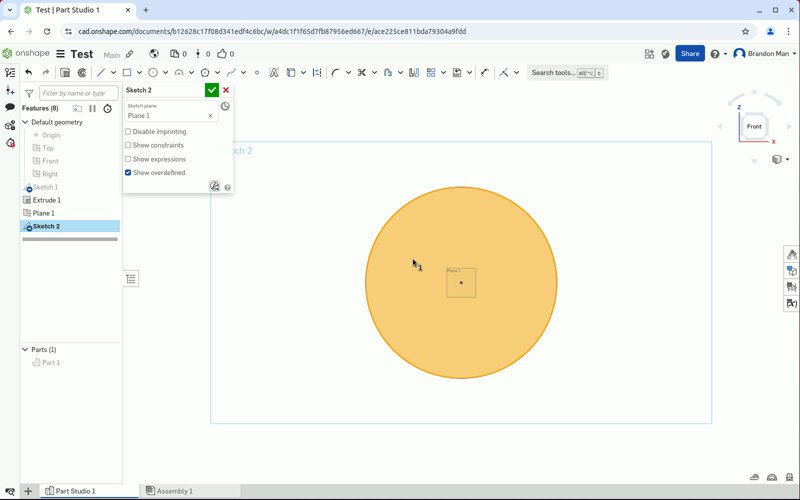
mouse_move(73, 352)
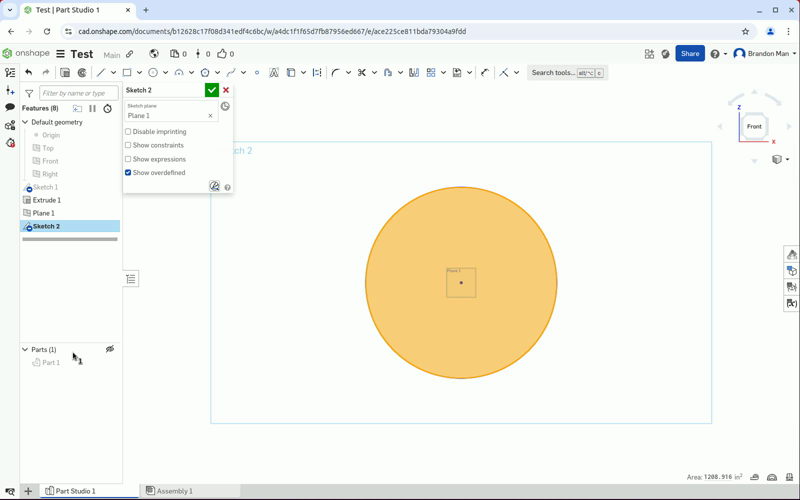
key(shift+y)
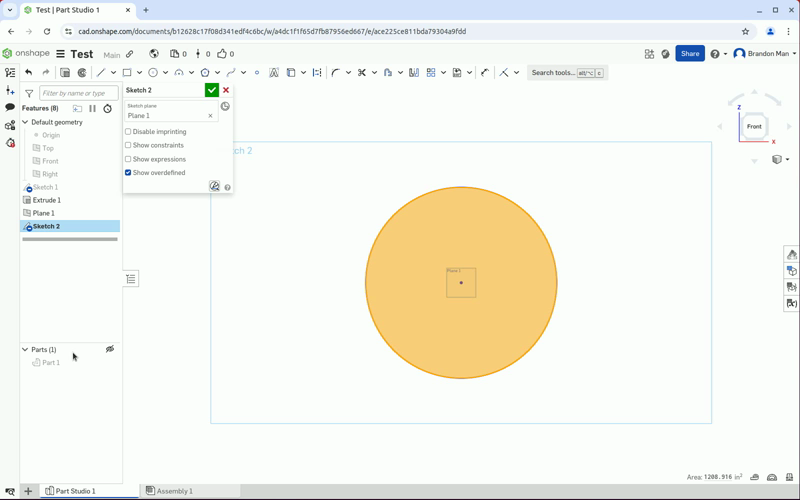
key(shift+e)
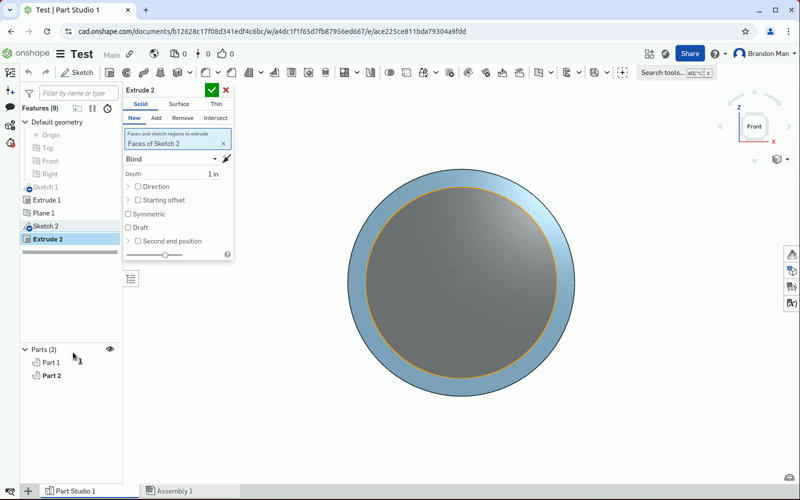
mouse_move(143, 106)
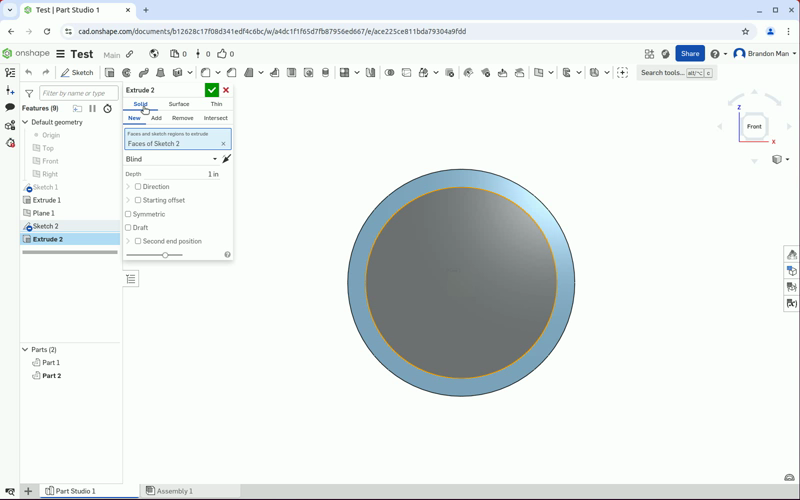
click(143, 106)
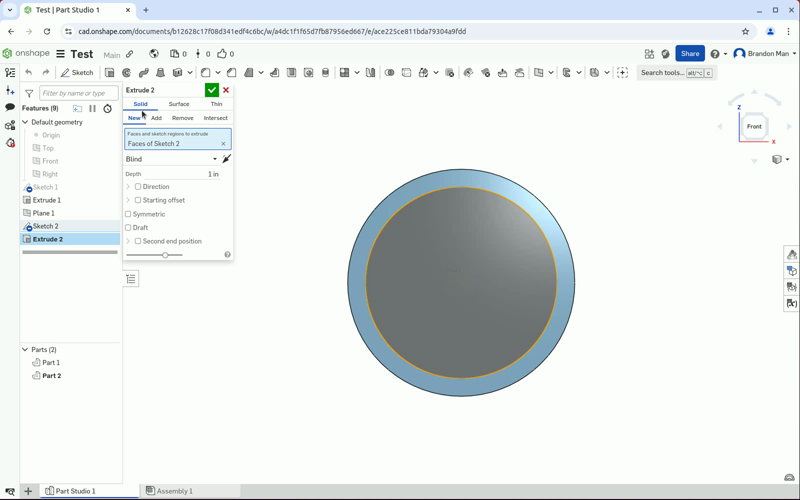
mouse_move(137, 120)
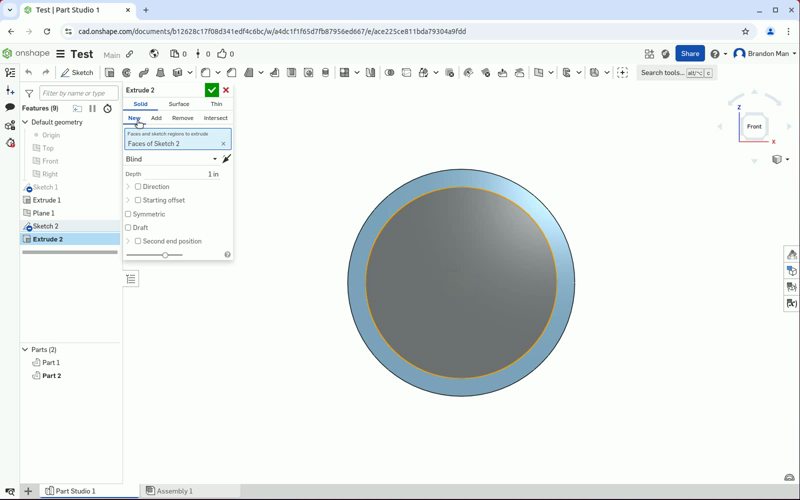
click(137, 120)
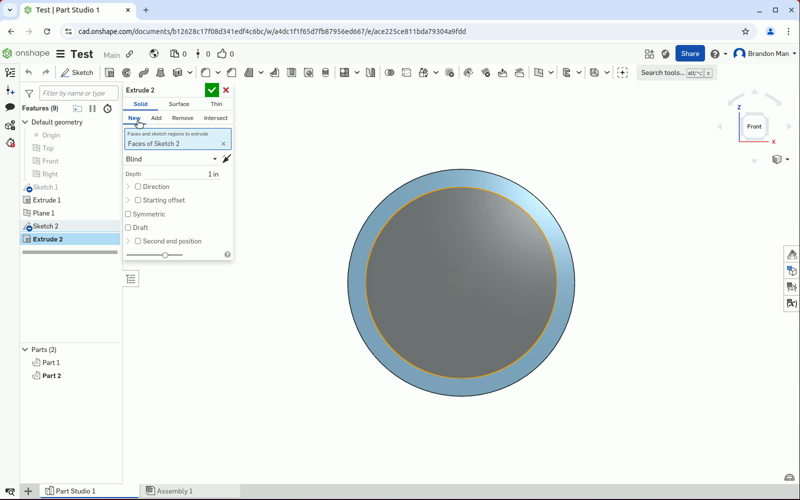
key(tab, 4)
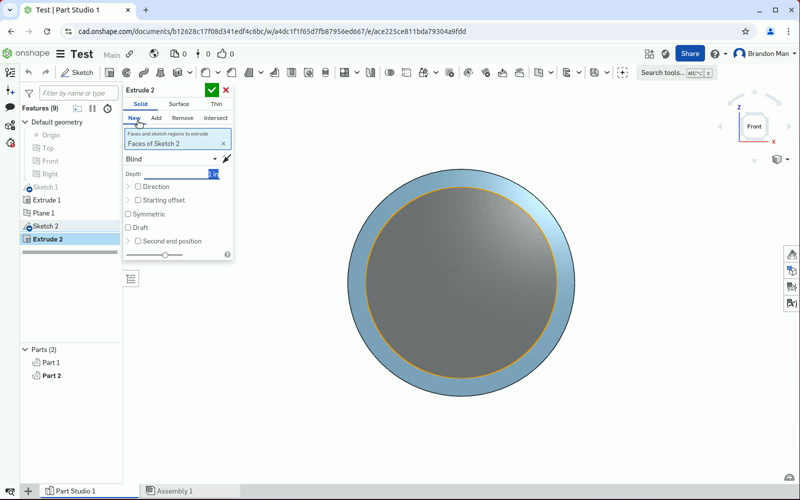
text(-5.777)
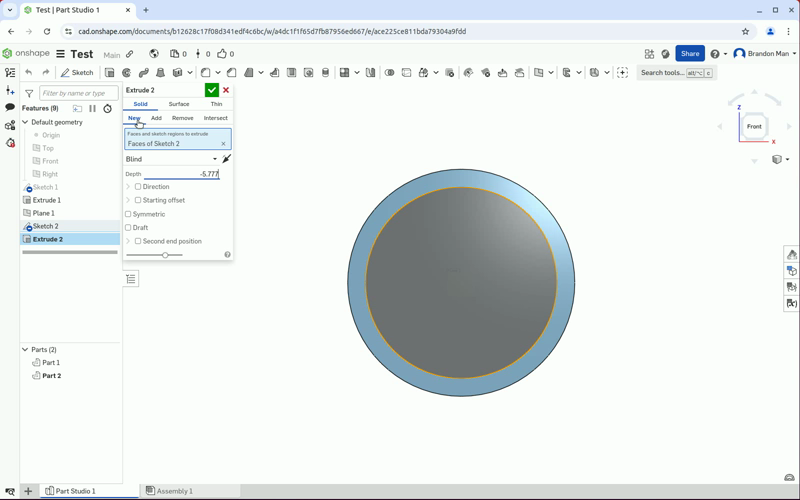
key(enter)
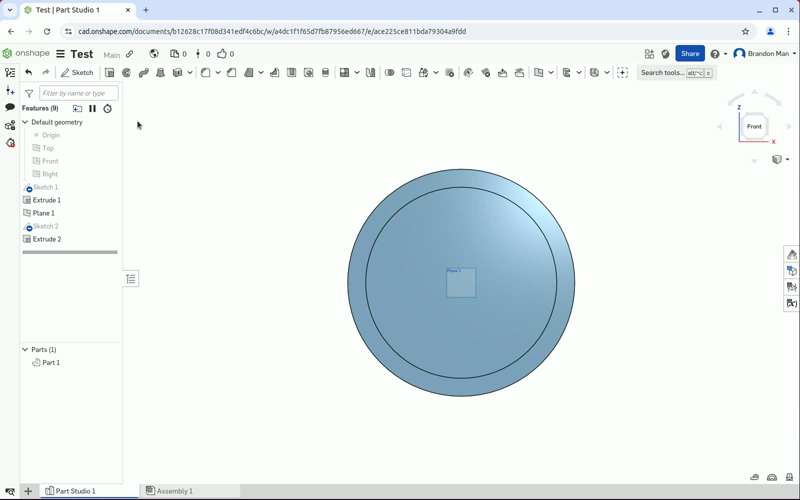
key(shift+h)
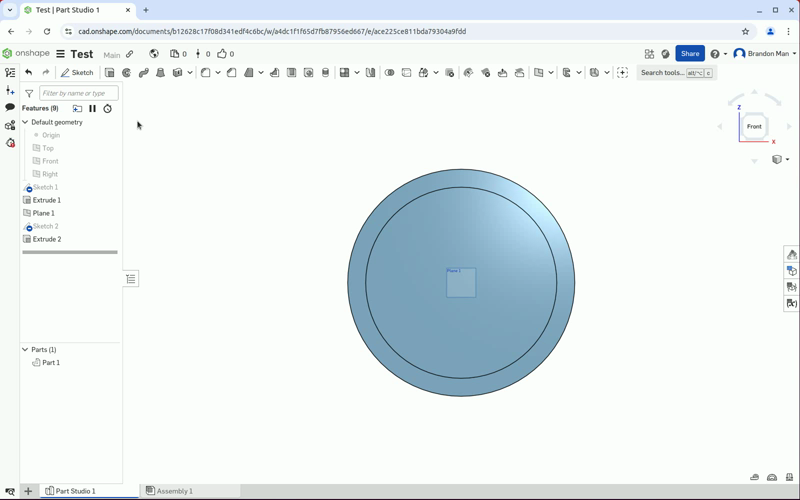
key(shift+h)
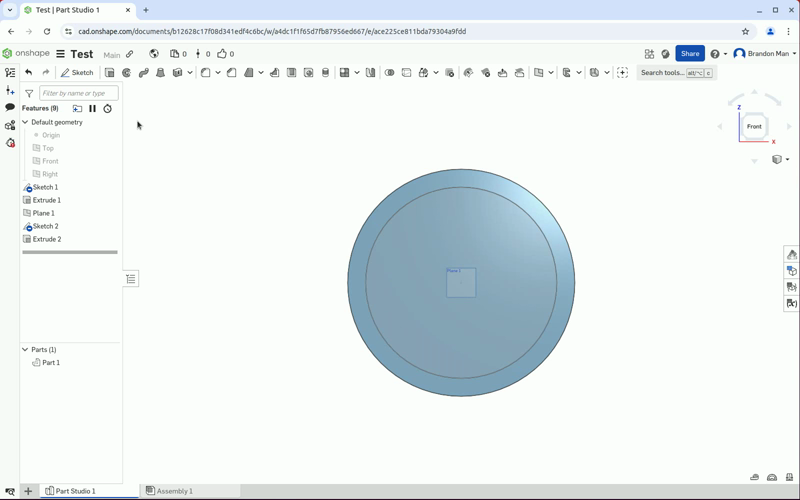
key(shift+7)
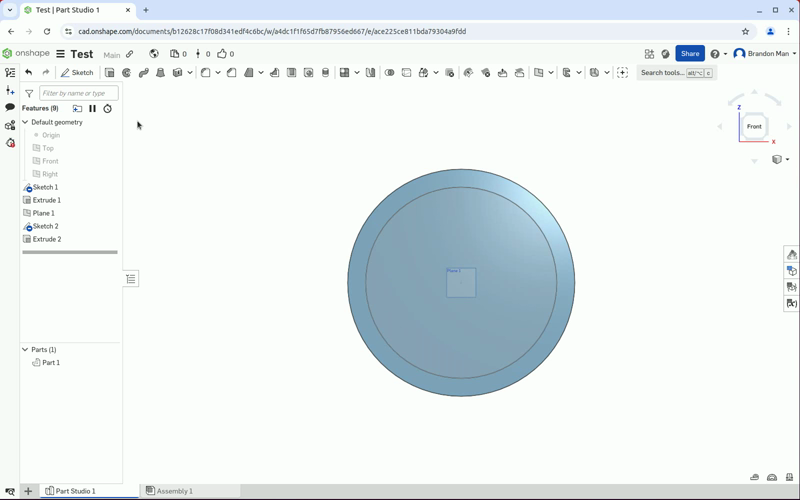
key(left, 2)
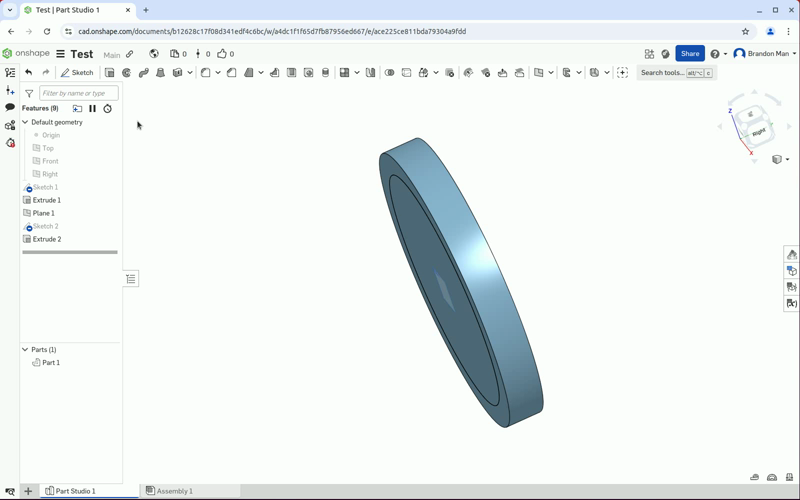
key(down, 2)
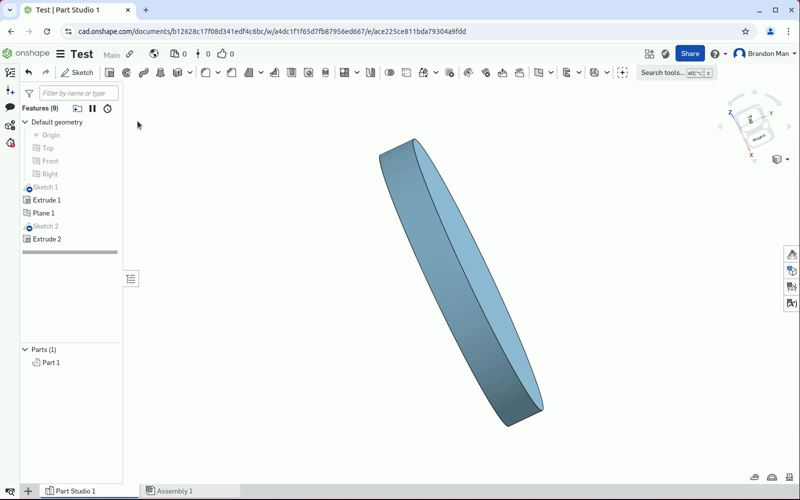
key(up, 2)
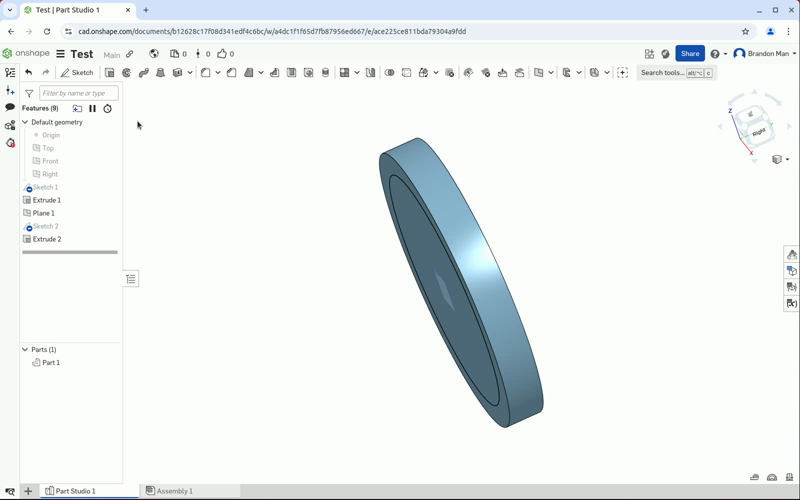
key(right, 2)
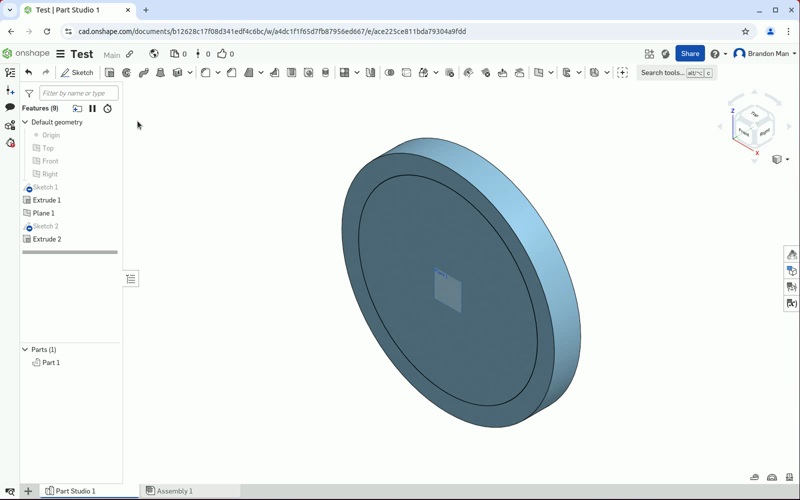
mouse_move(73, 189)
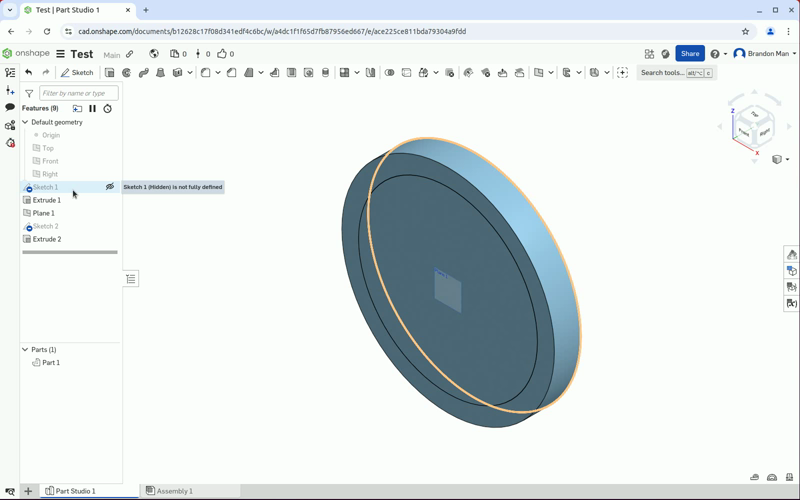
click(73, 189)